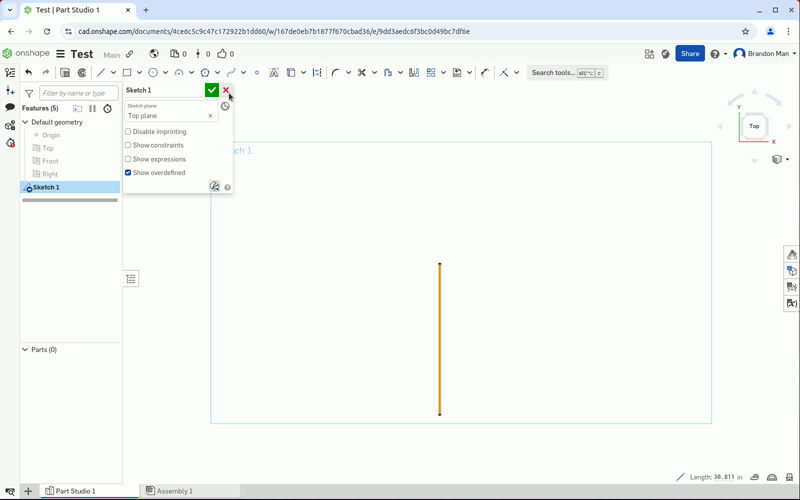
key(shift+h)
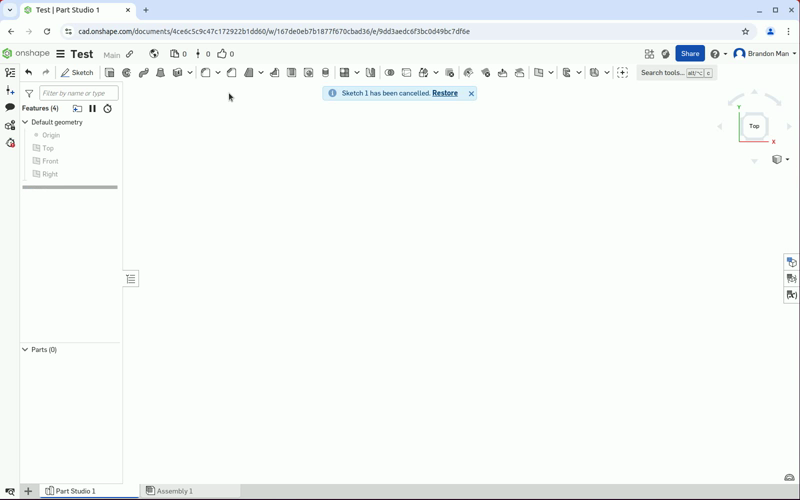
mouse_move(73, 352)
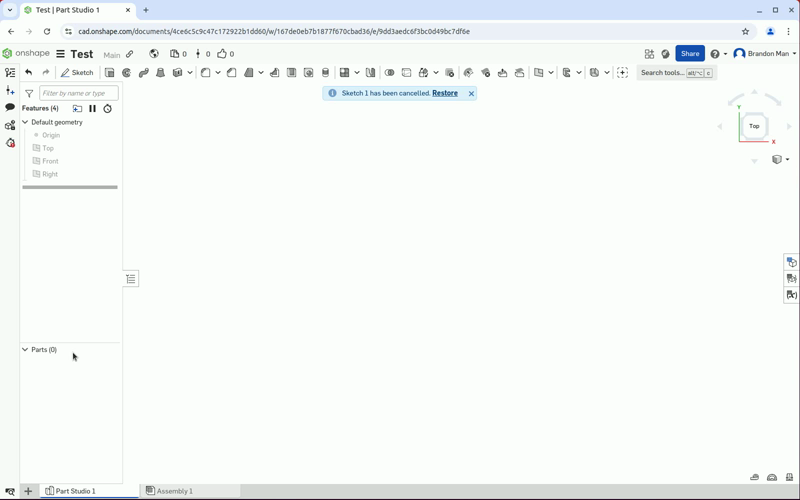
key(y)
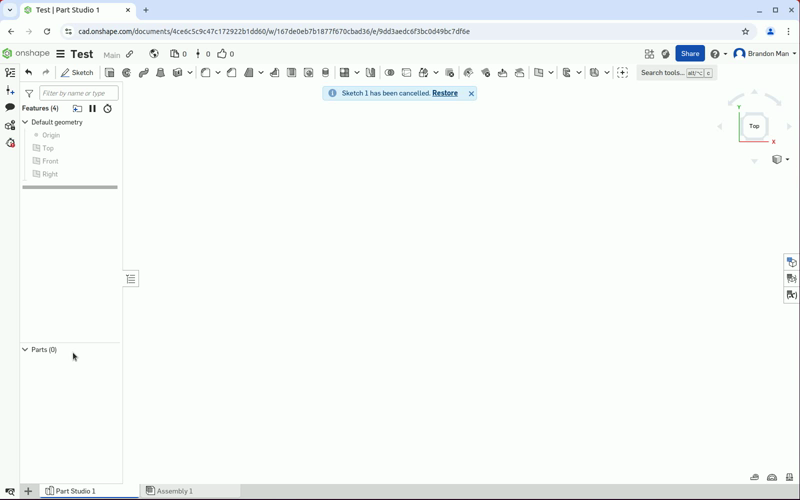
key(shift+p)
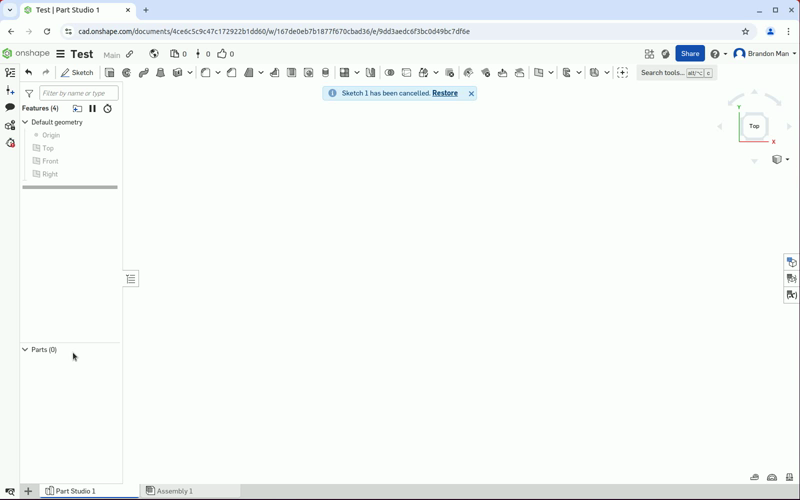
key(space)
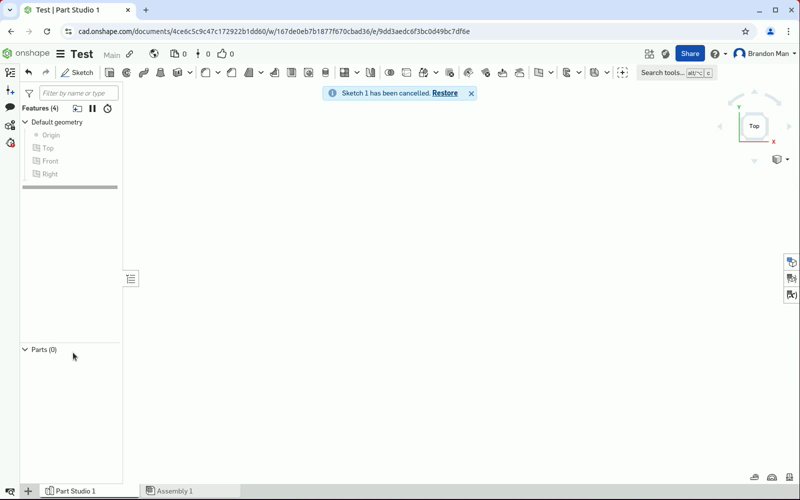
key_down(shift)
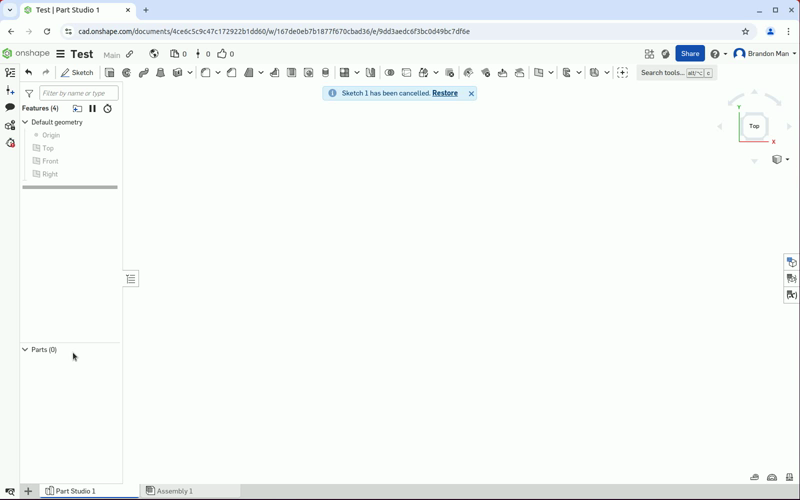
key(up)
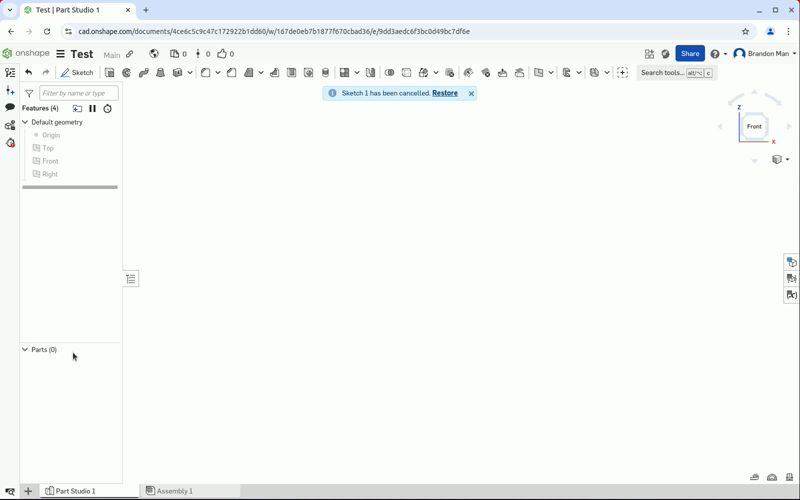
key_up(shift)
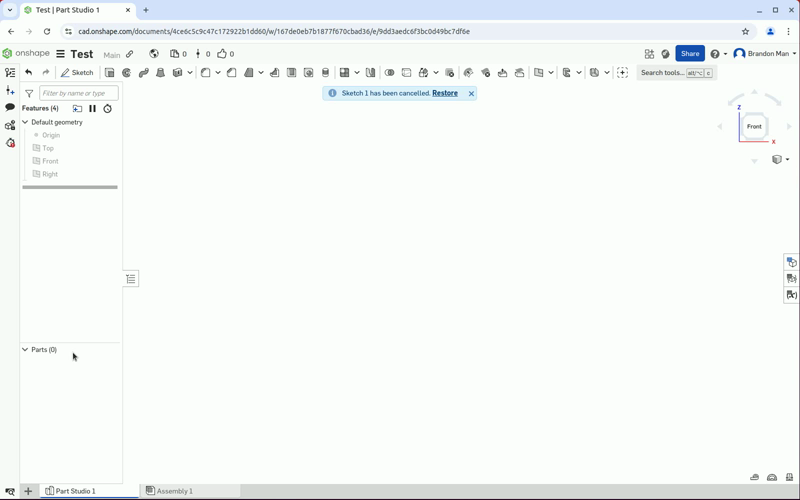
mouse_move(73, 352)
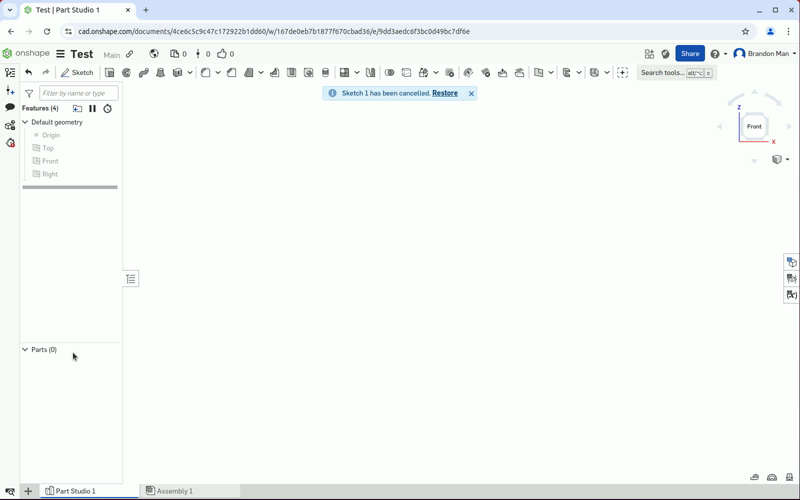
key(shift+y)
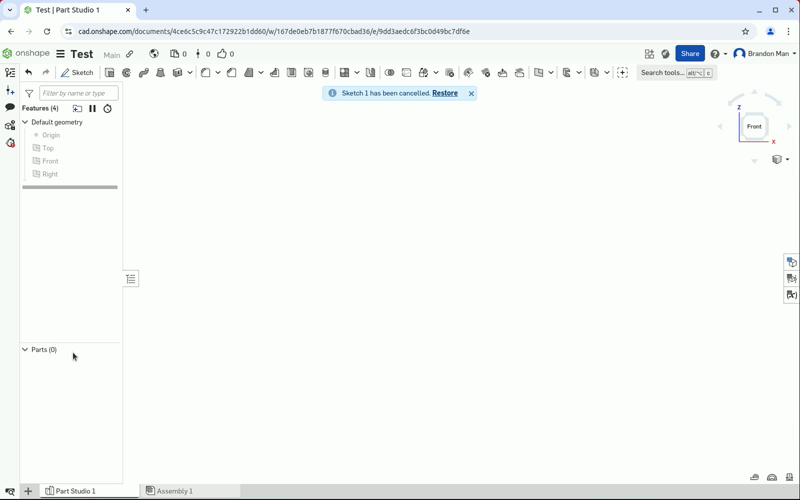
key(shift+s)
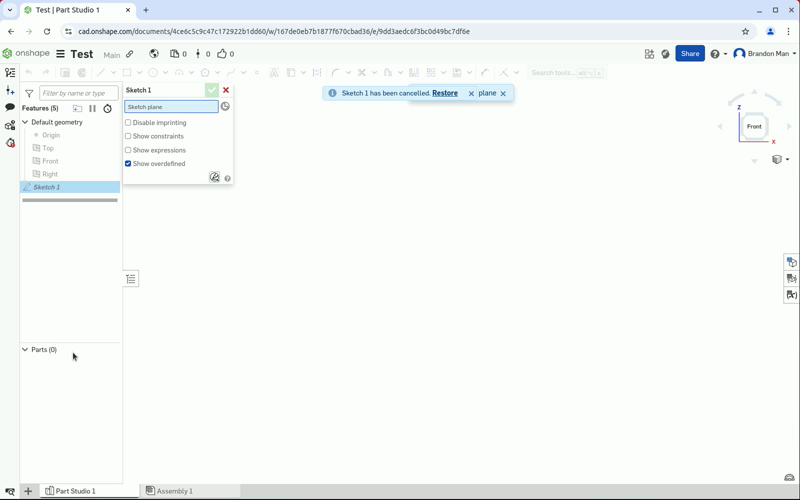
mouse_move(73, 163)
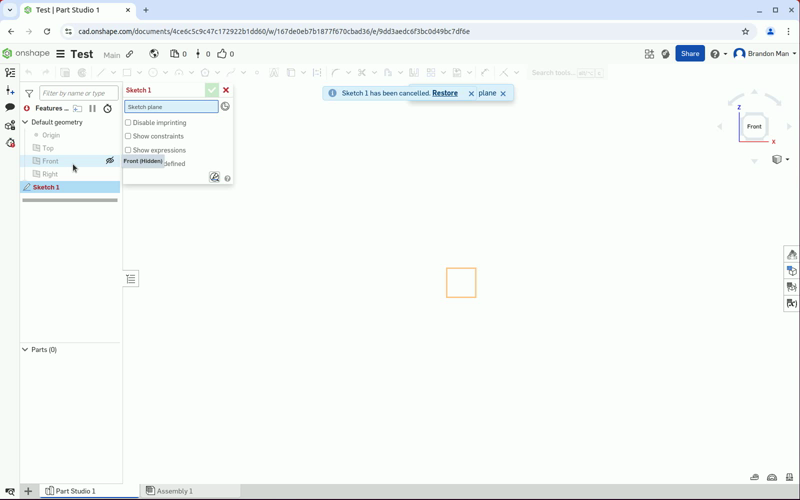
click(73, 163)
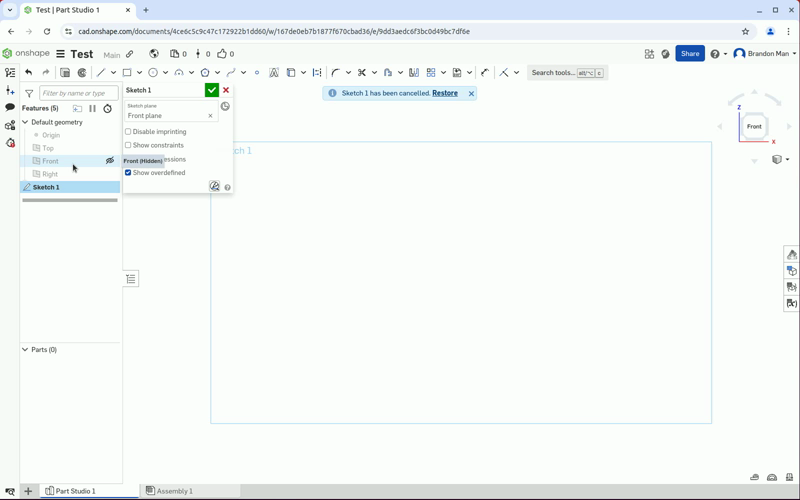
mouse_move(73, 352)
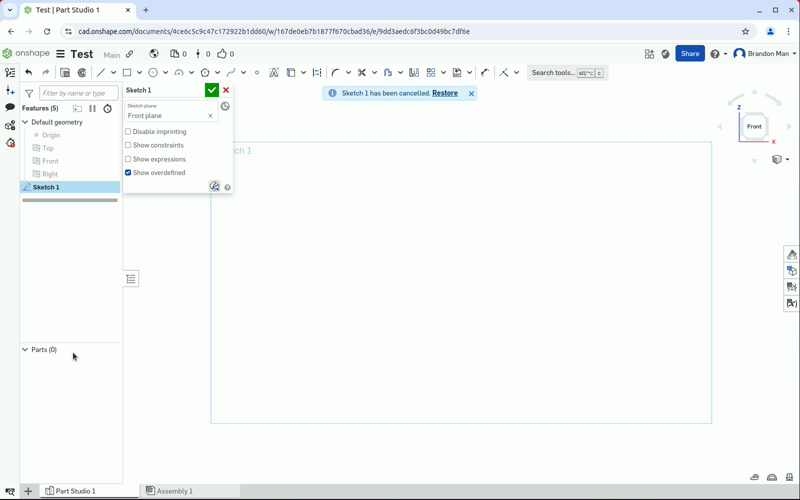
key(y)
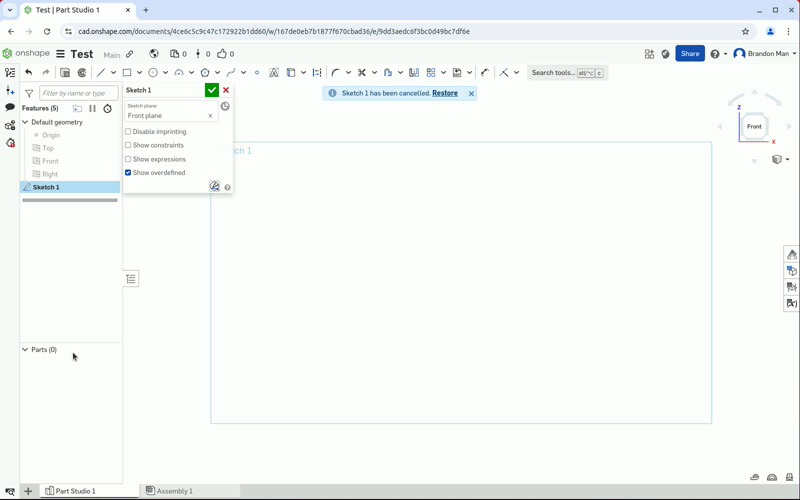
key(c)
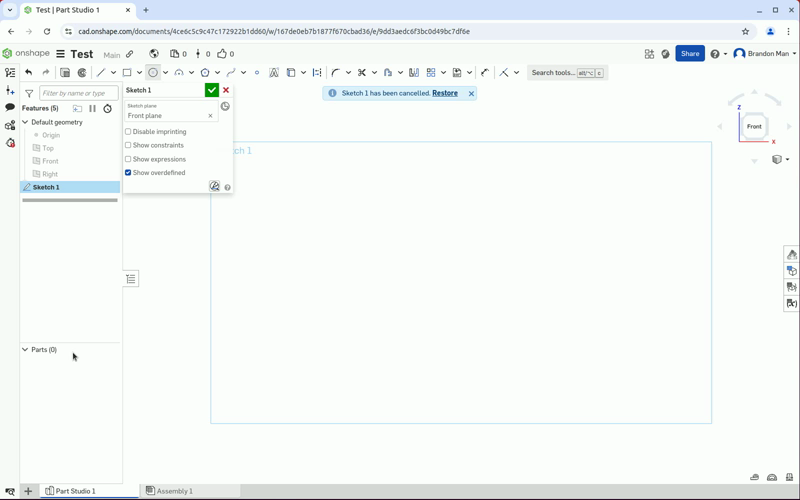
key_down(shift)
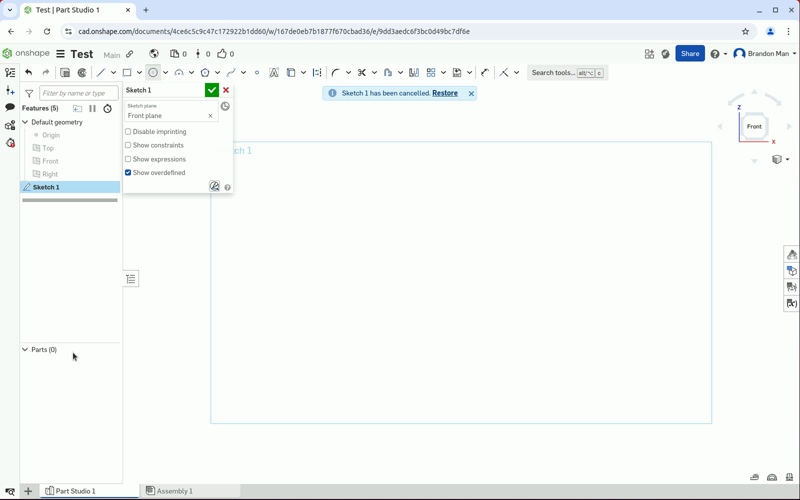
mouse_move(461, 282)
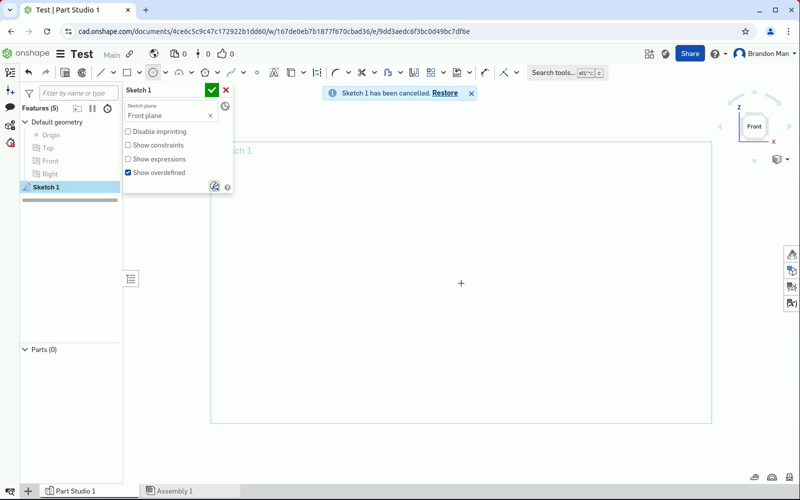
click(461, 282)
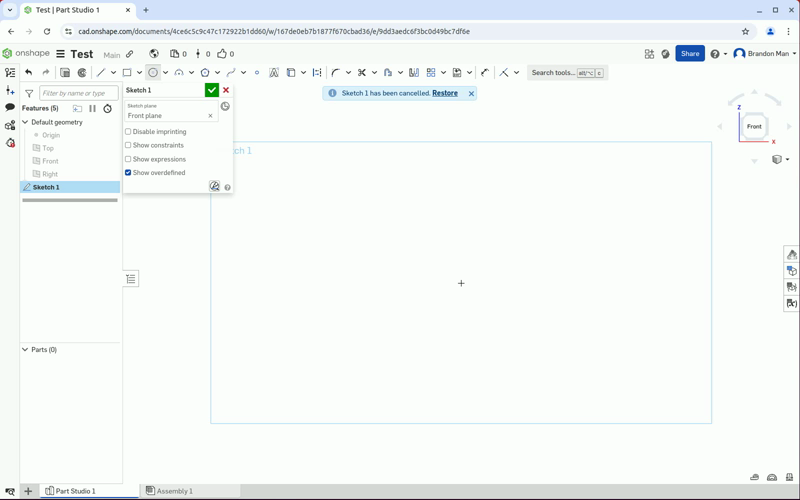
key_up(shift)
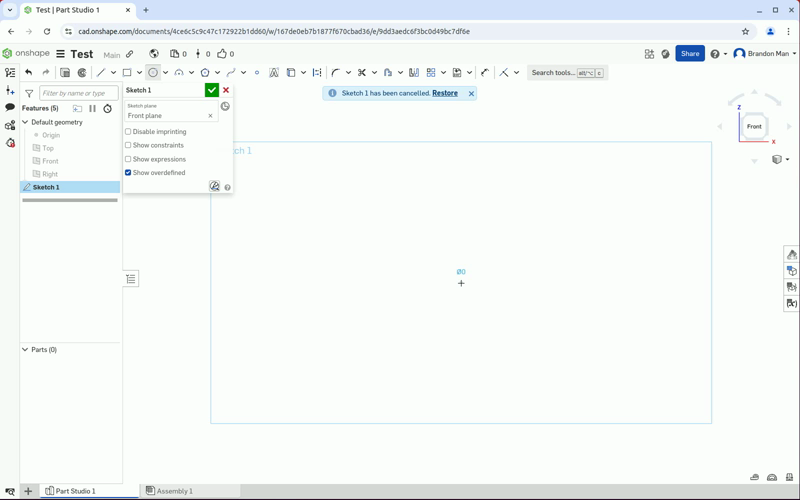
mouse_move(518, 282)
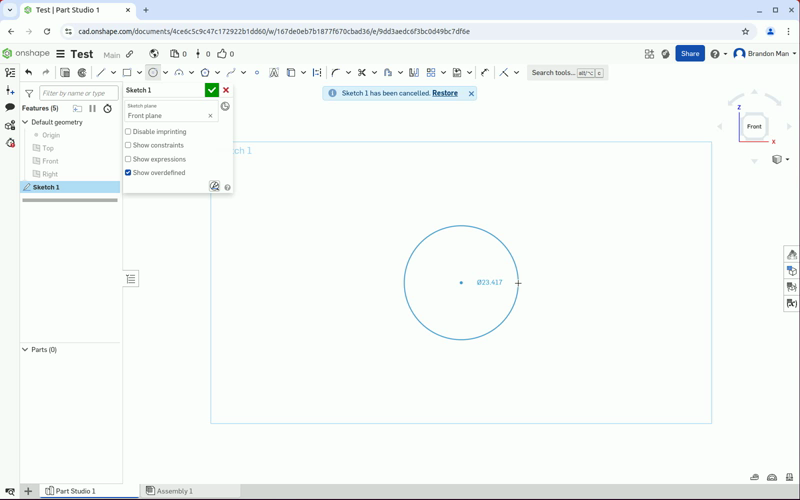
click(518, 282)
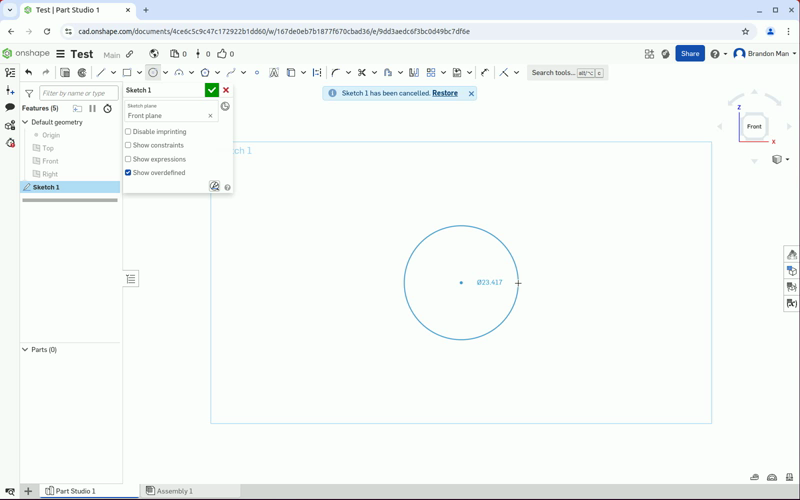
key(esc)
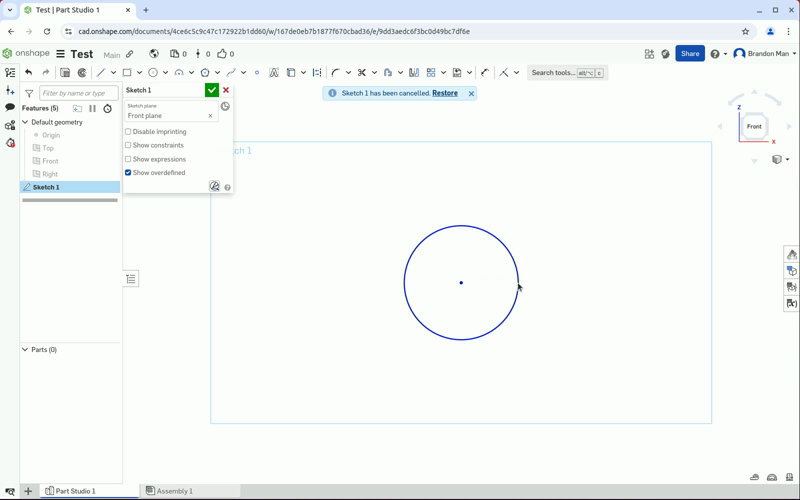
mouse_move(463, 321)
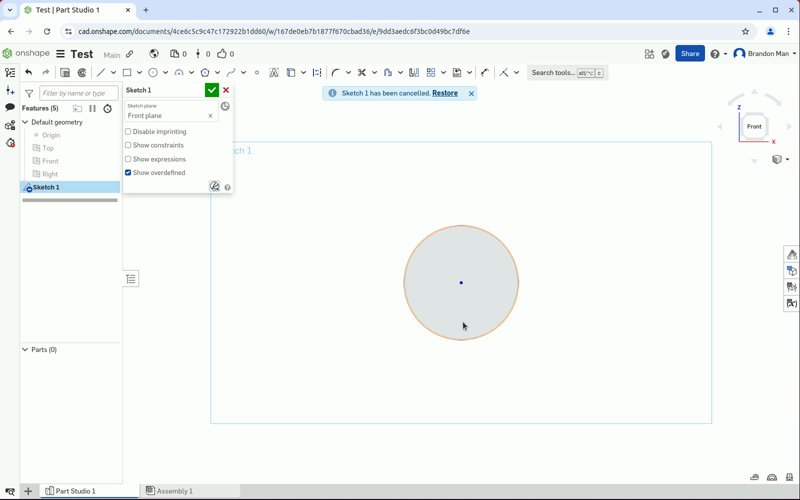
click(463, 321)
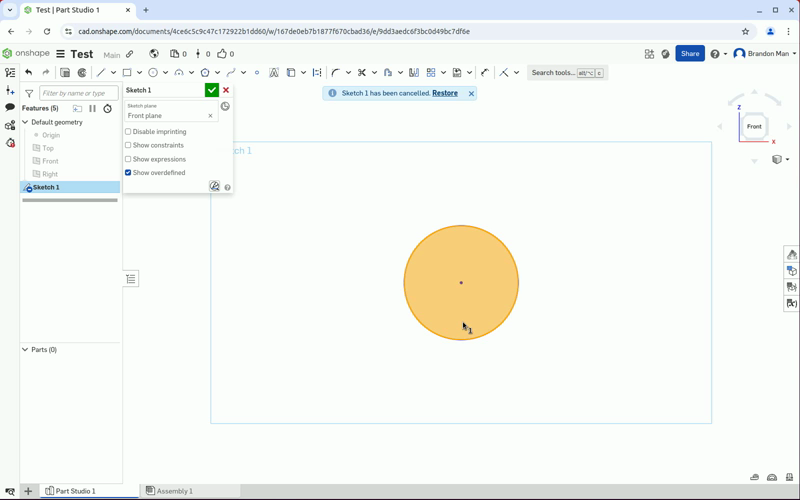
mouse_move(73, 352)
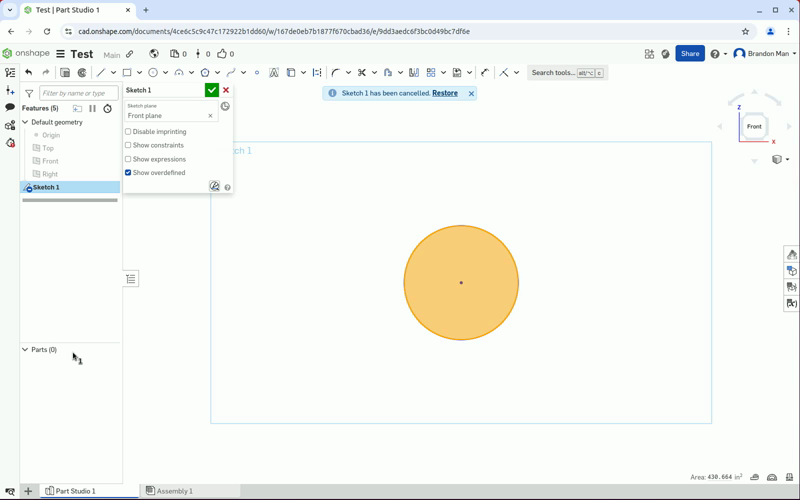
key(shift+y)
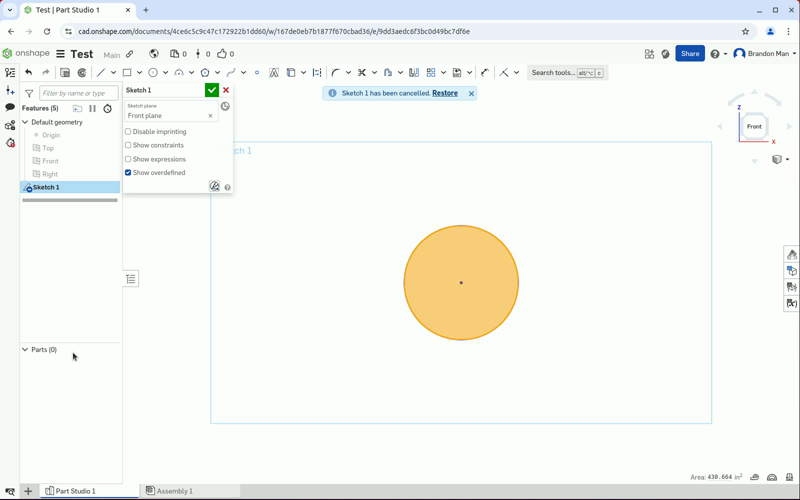
key(shift+e)
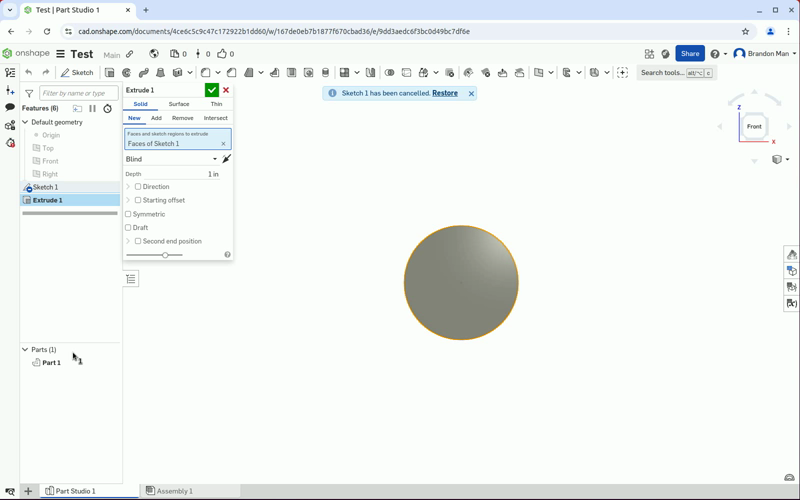
mouse_move(143, 106)
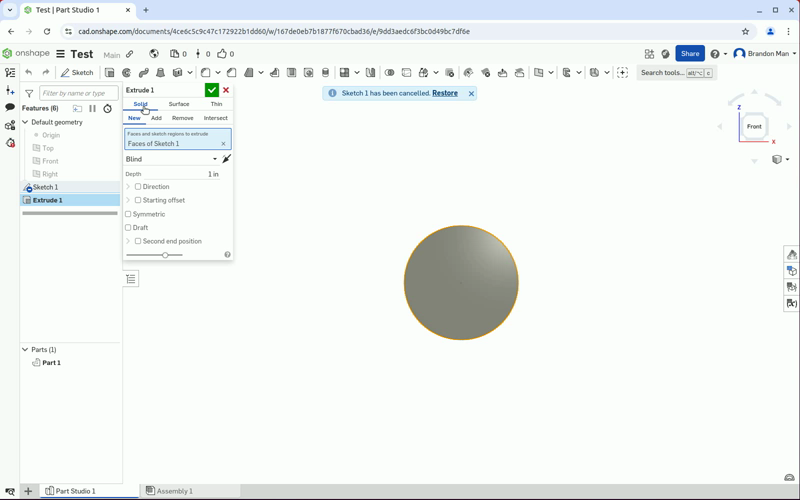
click(143, 106)
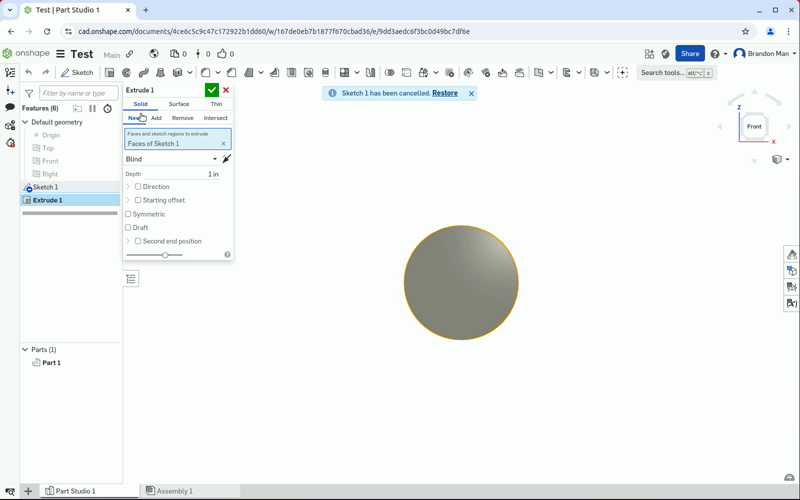
mouse_move(137, 120)
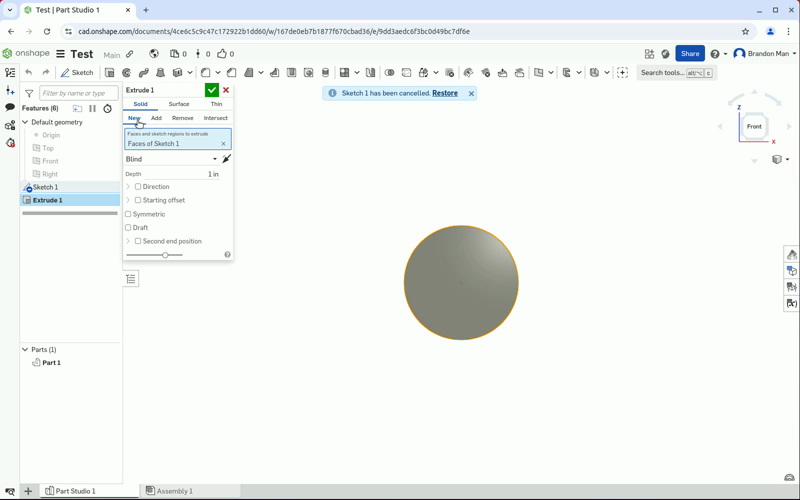
click(137, 120)
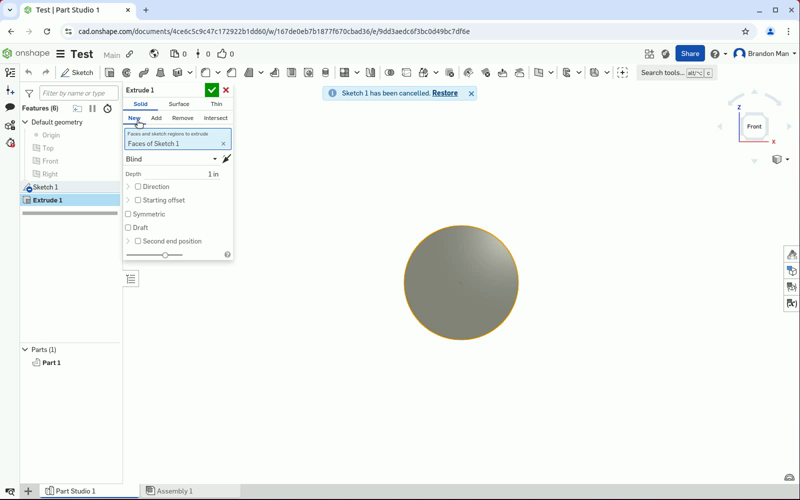
key(tab, 4)
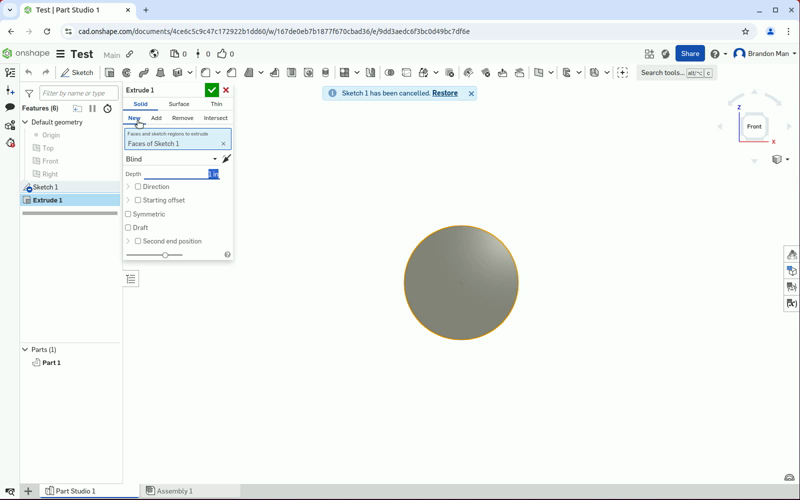
text(18.535)
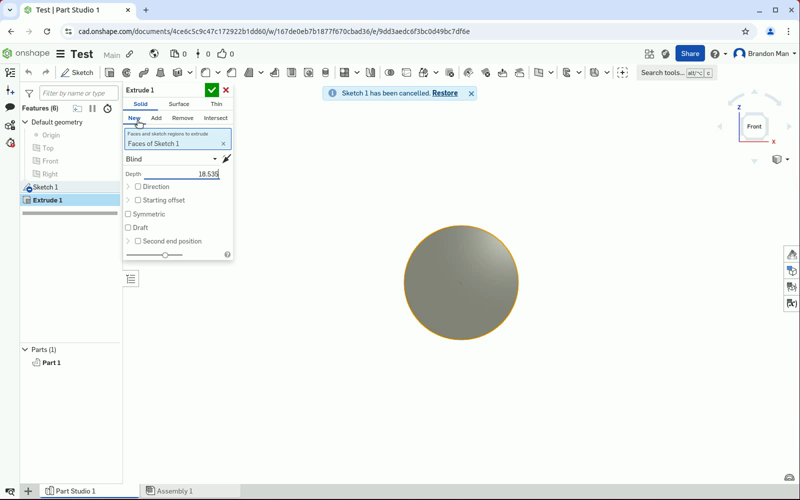
key(enter)
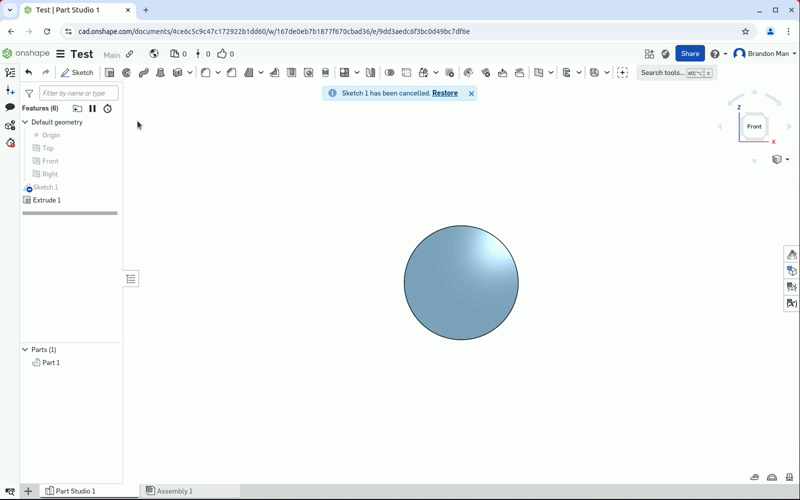
key(shift+h)
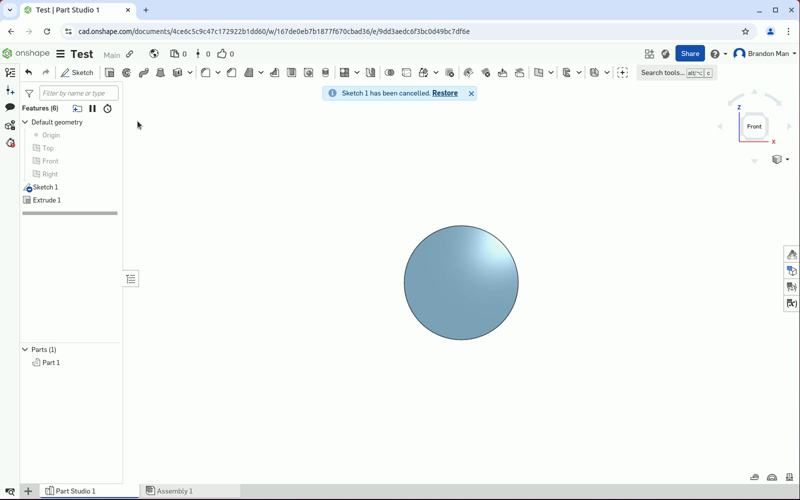
key(shift+h)
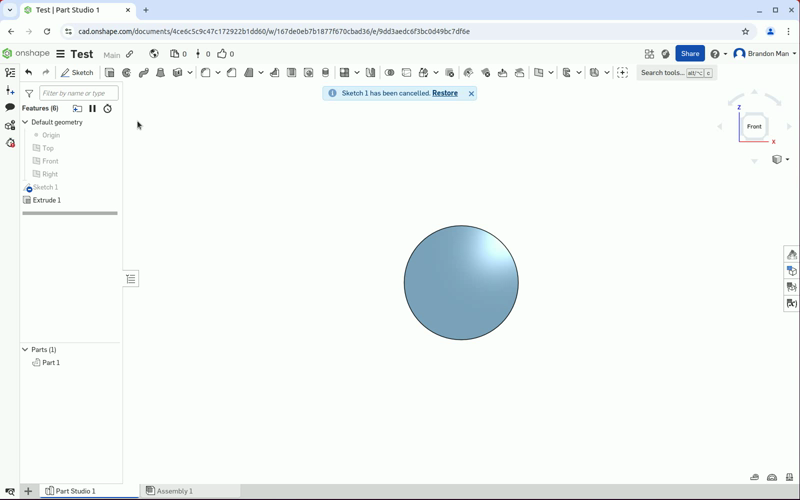
mouse_move(73, 189)
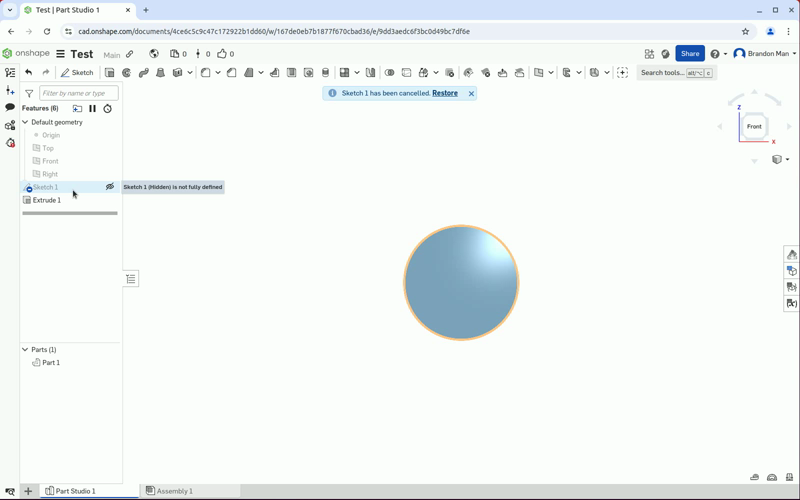
click(73, 189)
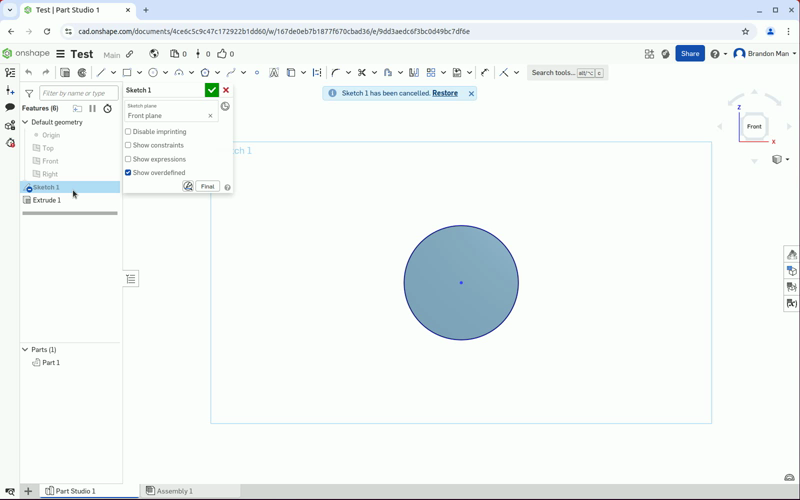
mouse_move(229, 92)
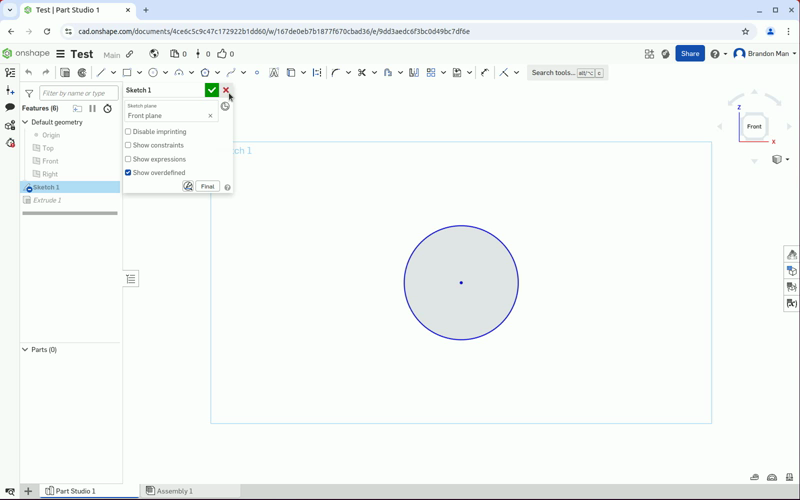
click(229, 92)
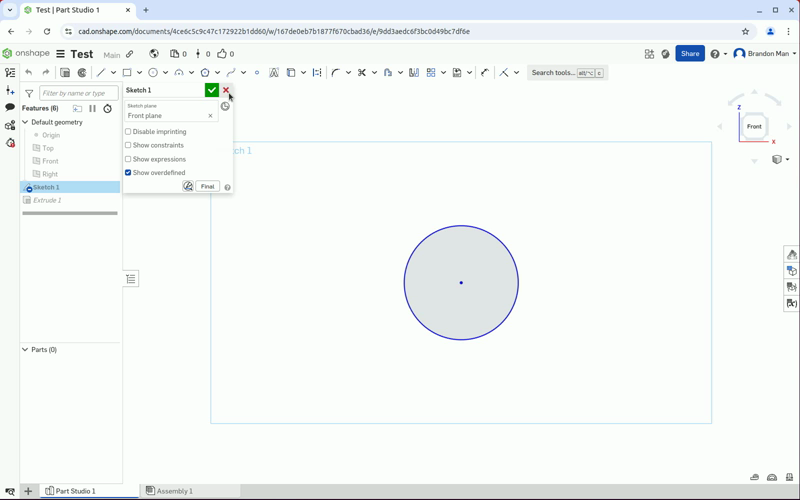
key(shift+s)
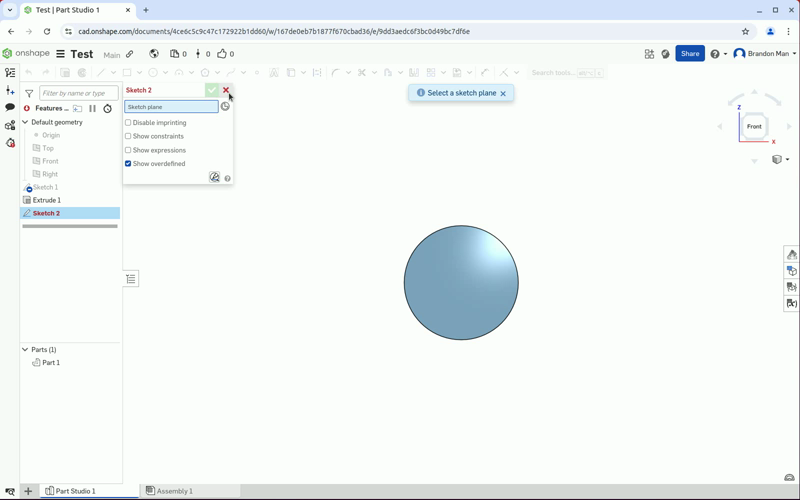
mouse_move(73, 163)
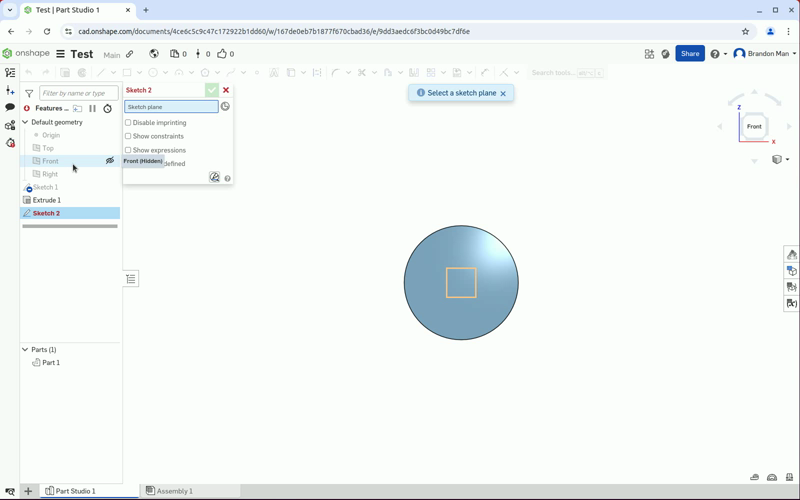
click(73, 163)
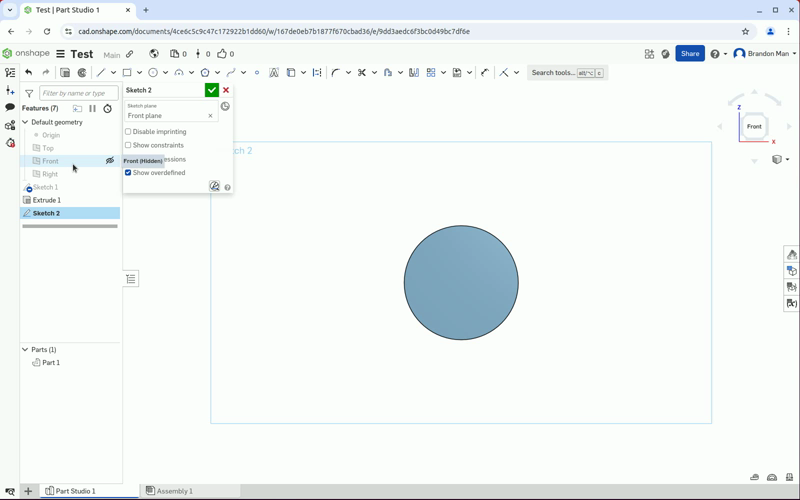
mouse_move(73, 352)
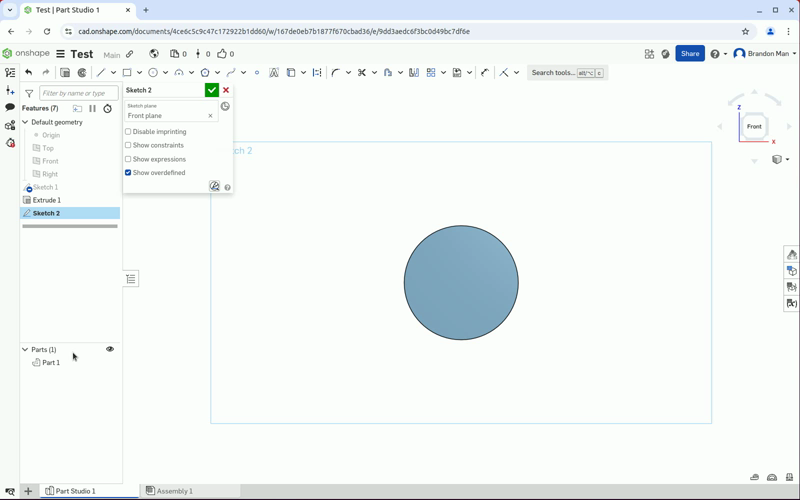
key(y)
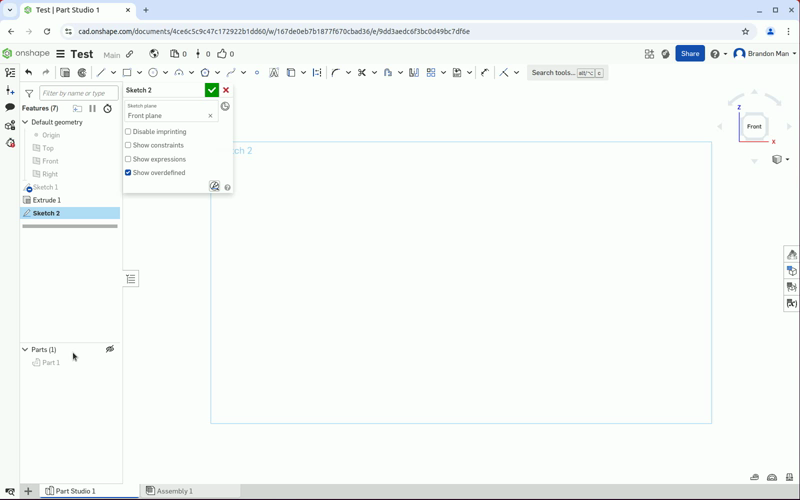
key(c)
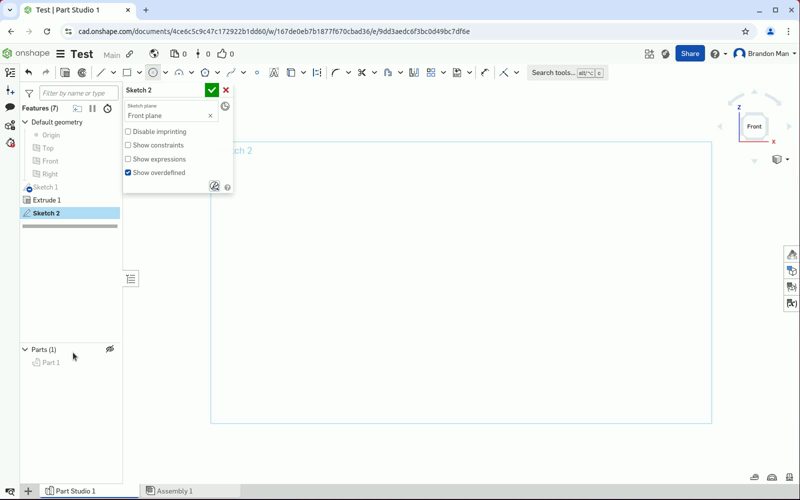
key_down(shift)
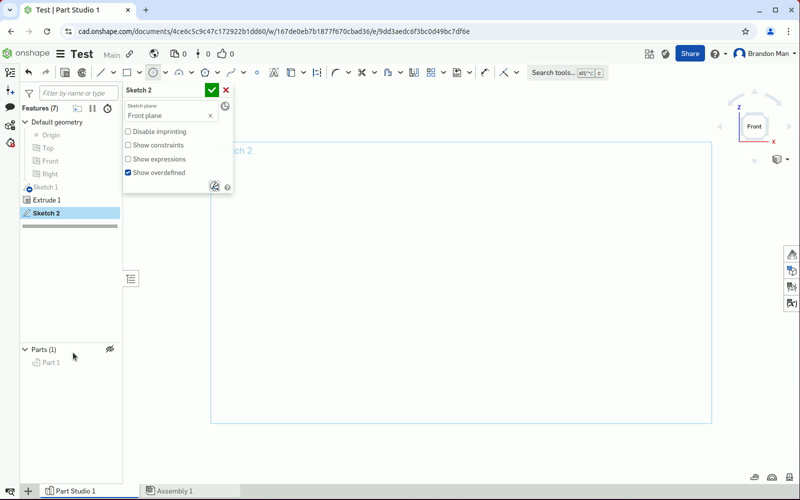
mouse_move(461, 282)
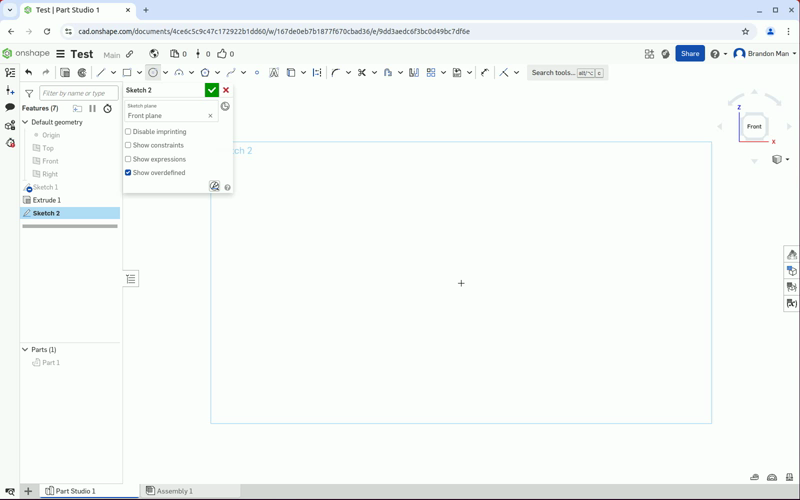
click(461, 282)
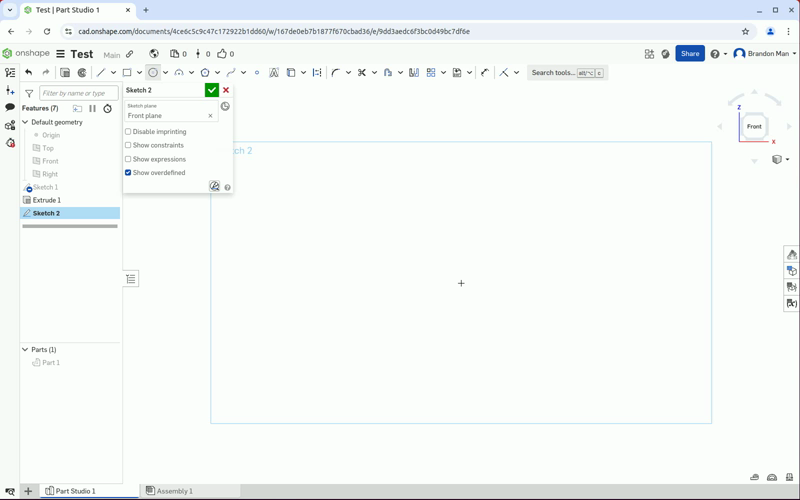
key_up(shift)
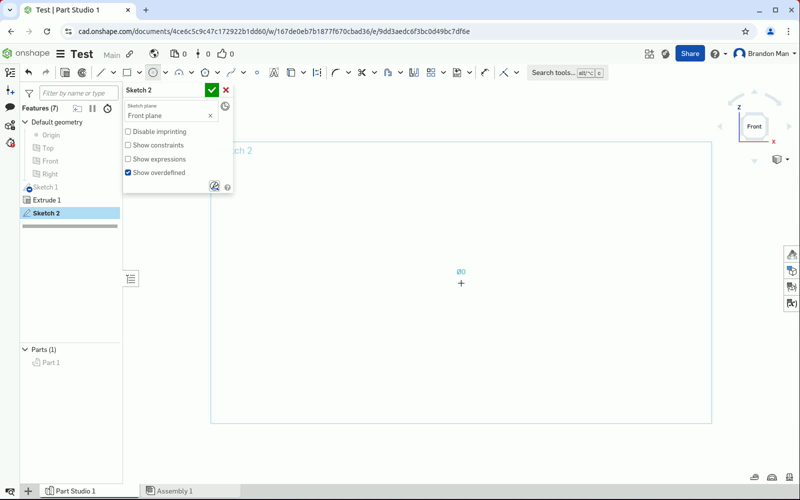
mouse_move(518, 282)
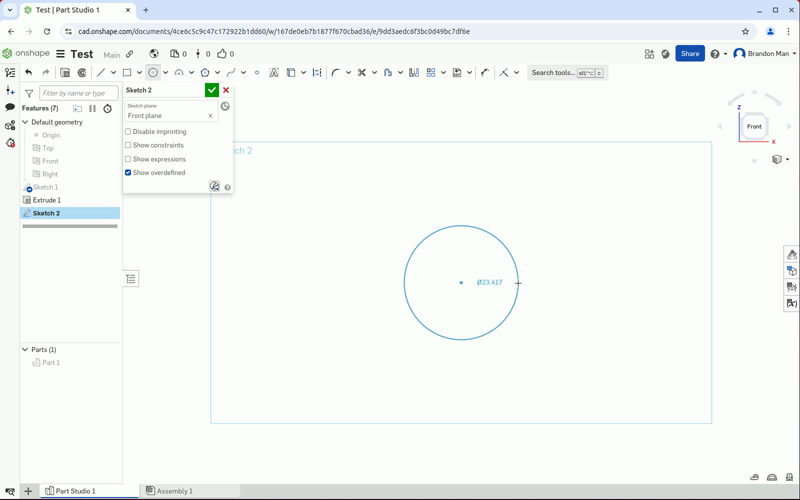
click(518, 282)
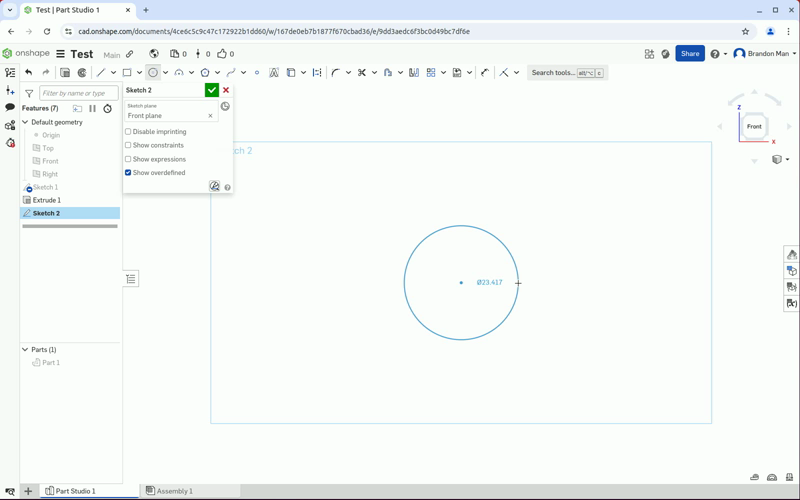
key(esc)
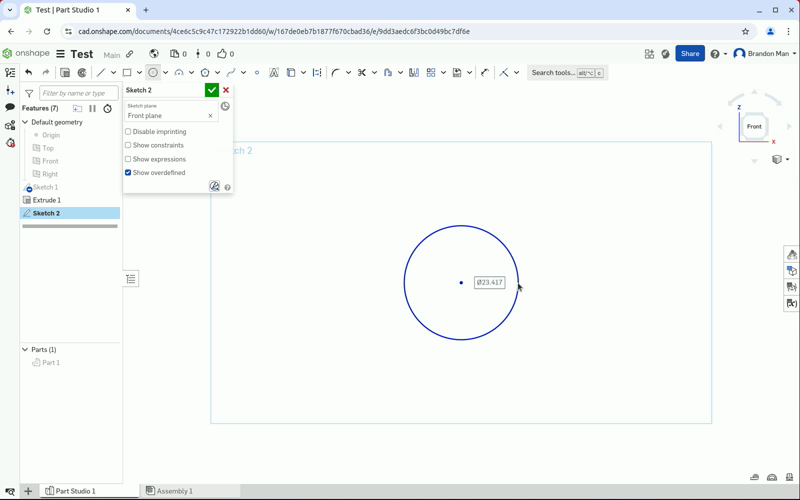
mouse_move(484, 242)
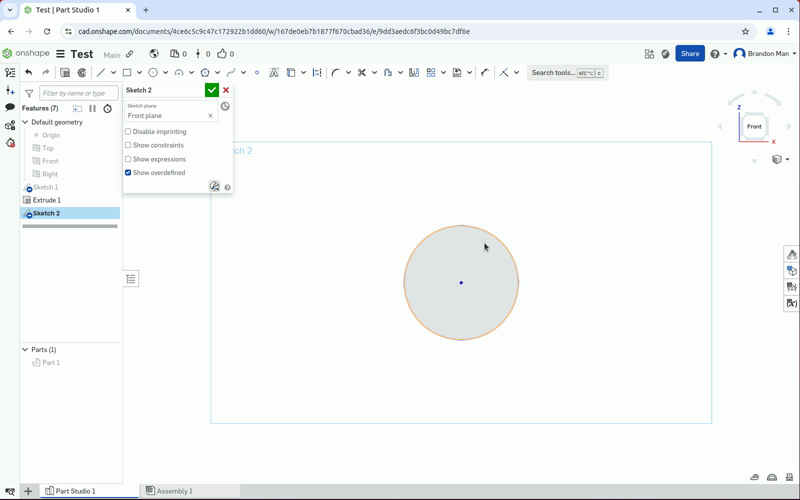
click(484, 242)
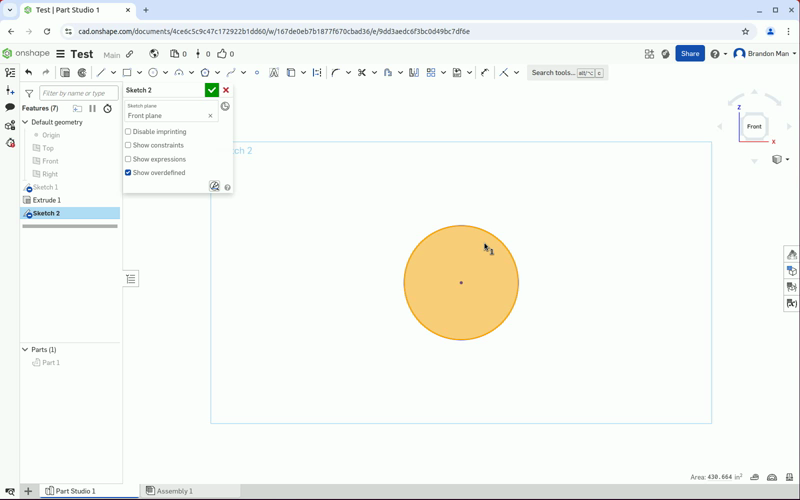
mouse_move(73, 352)
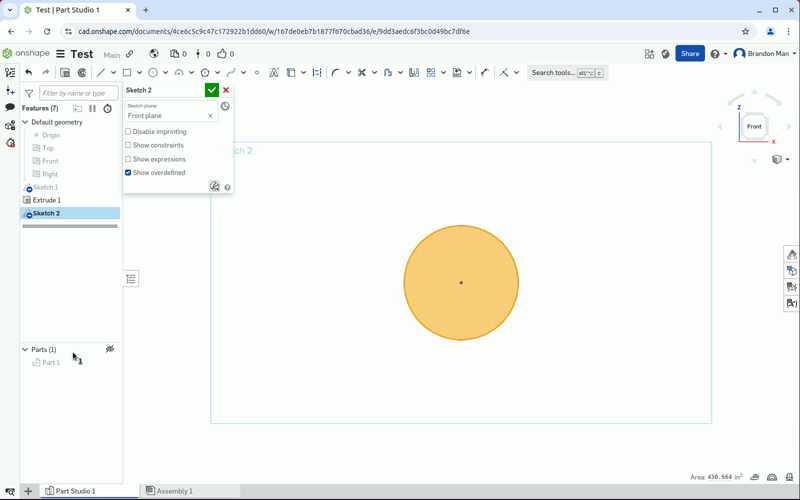
key(shift+y)
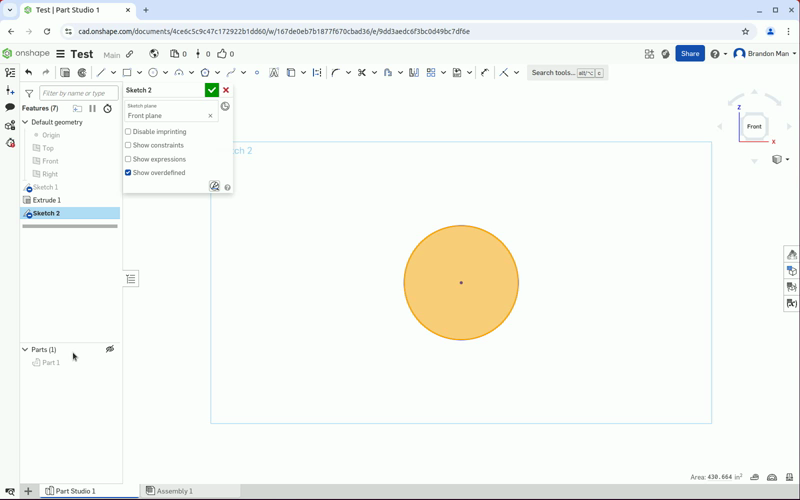
key(shift+e)
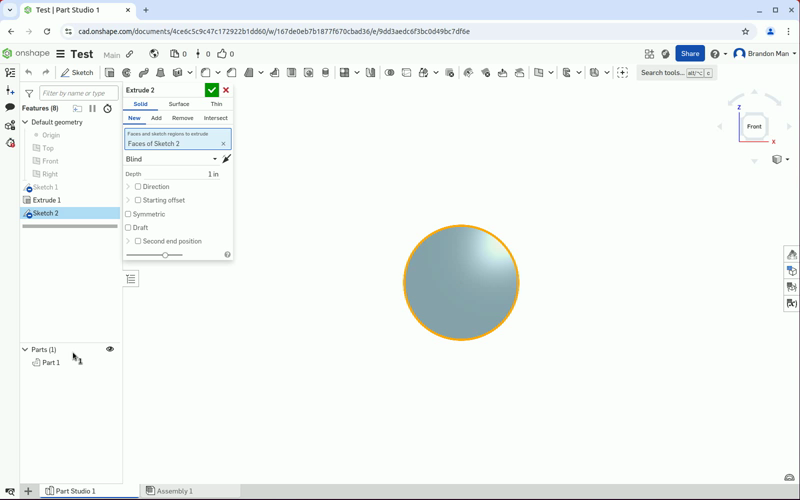
mouse_move(143, 106)
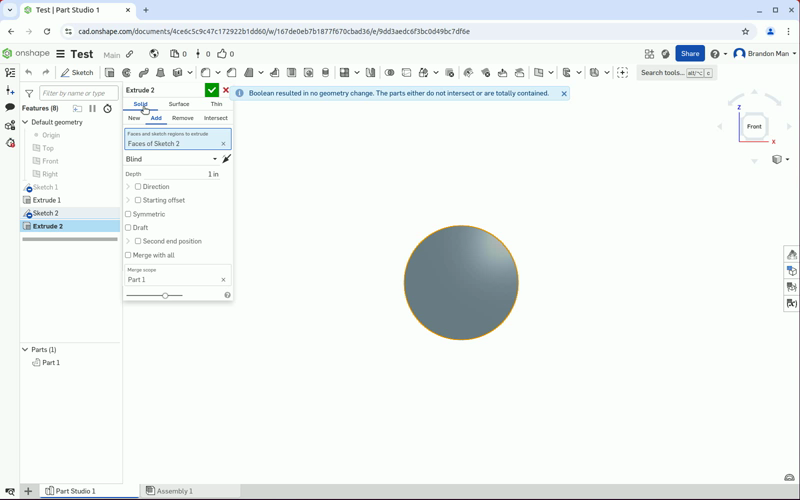
click(143, 106)
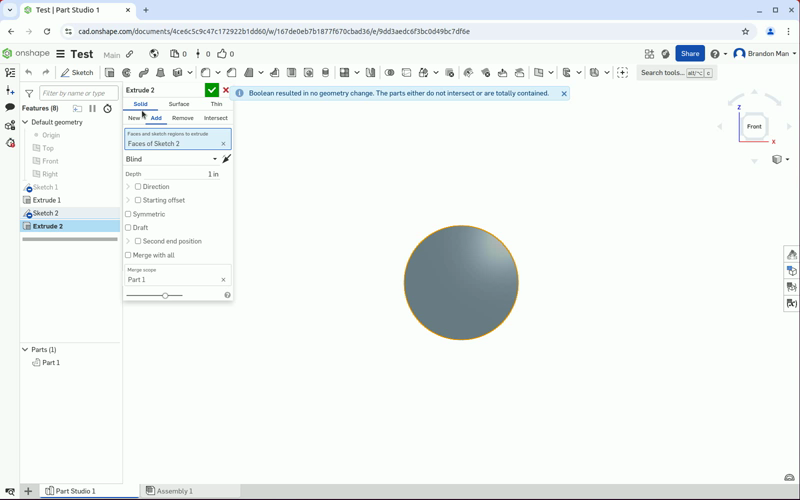
mouse_move(137, 120)
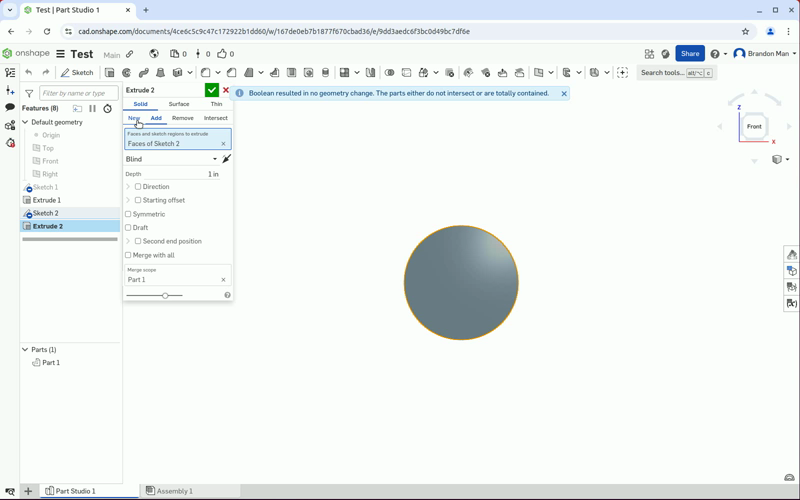
click(137, 120)
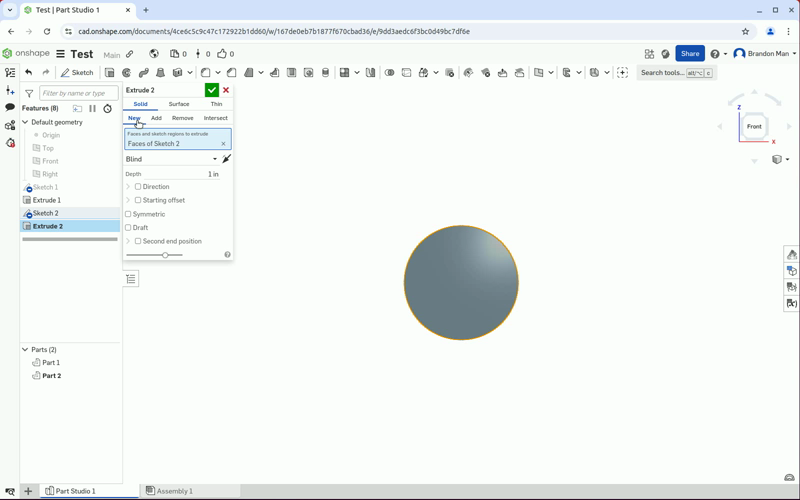
key(tab, 4)
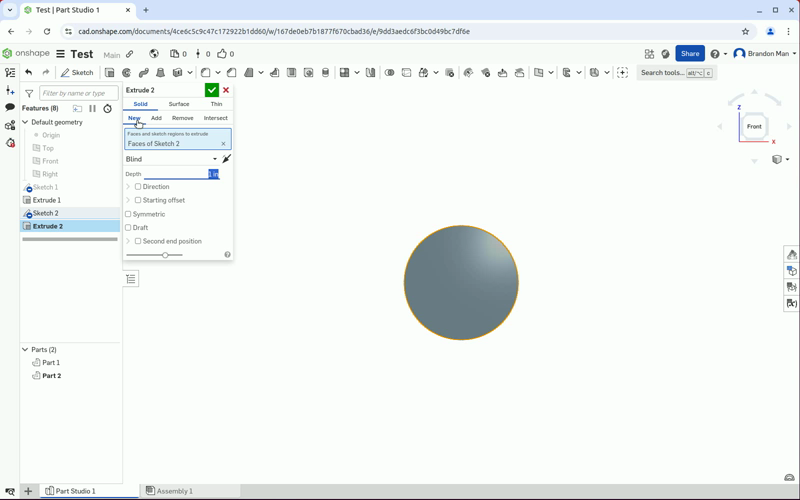
text(18.535)
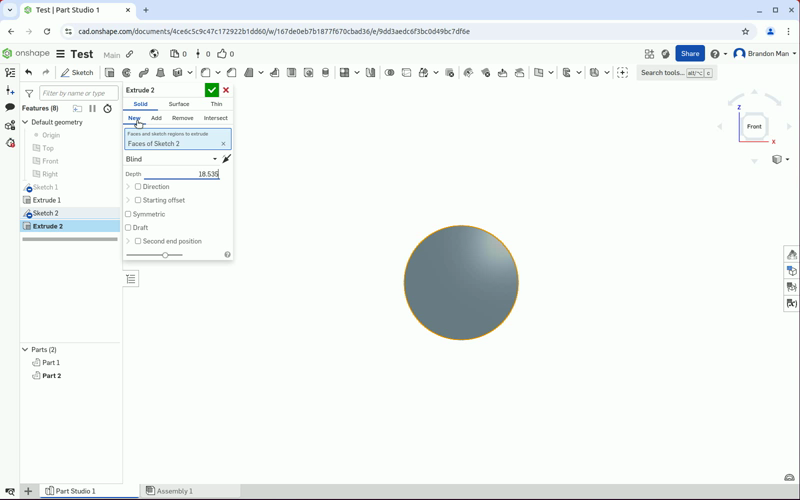
key(enter)
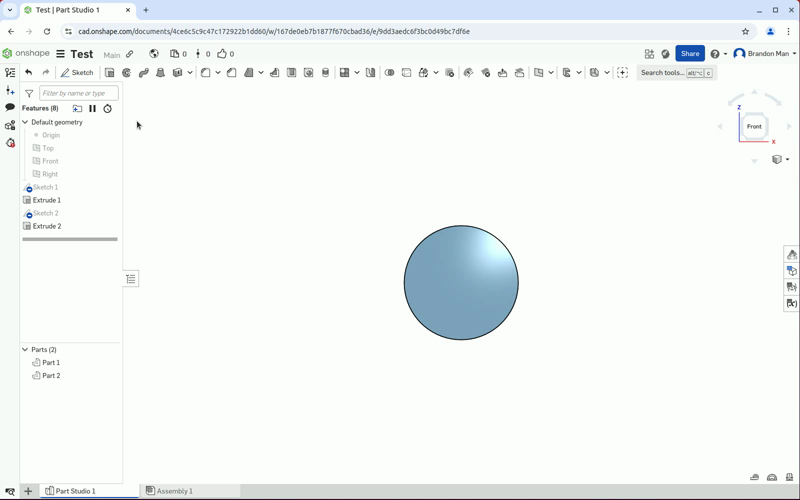
key(shift+h)
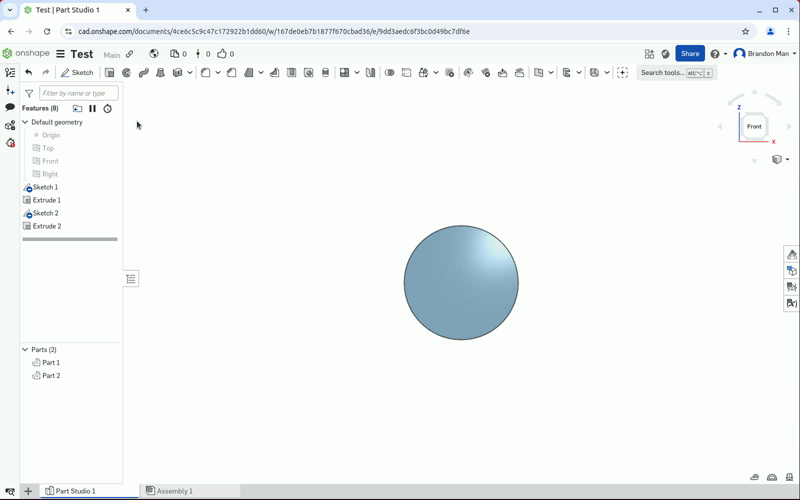
key(shift+h)
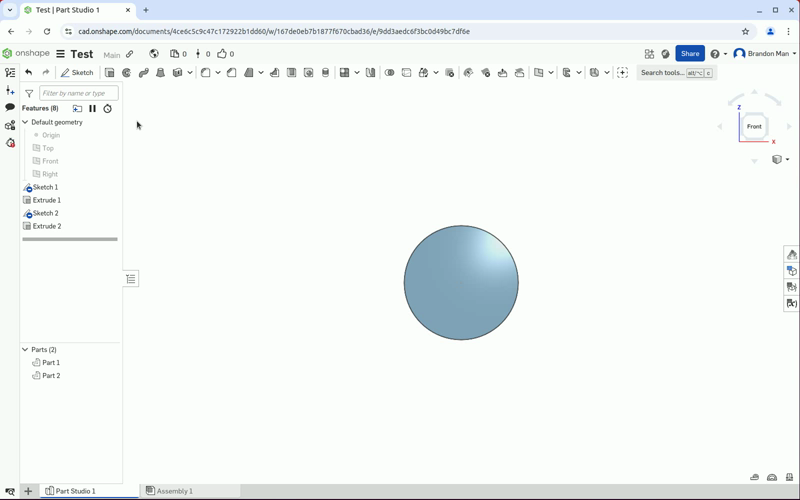
key(shift+7)
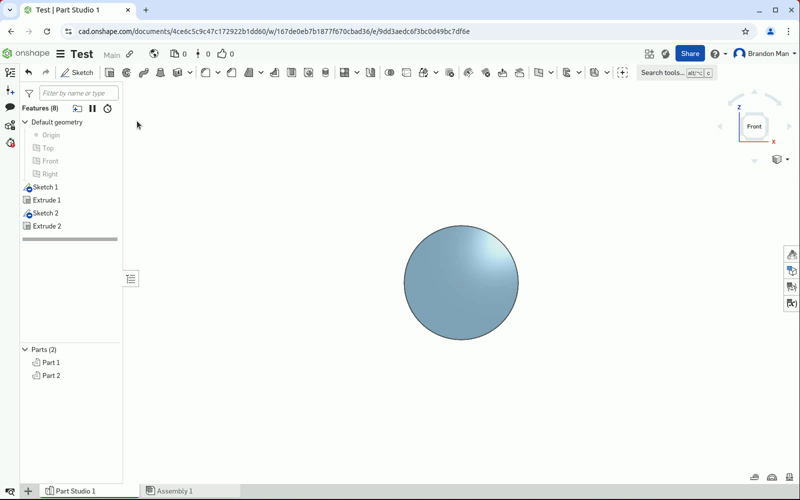
key(left, 2)
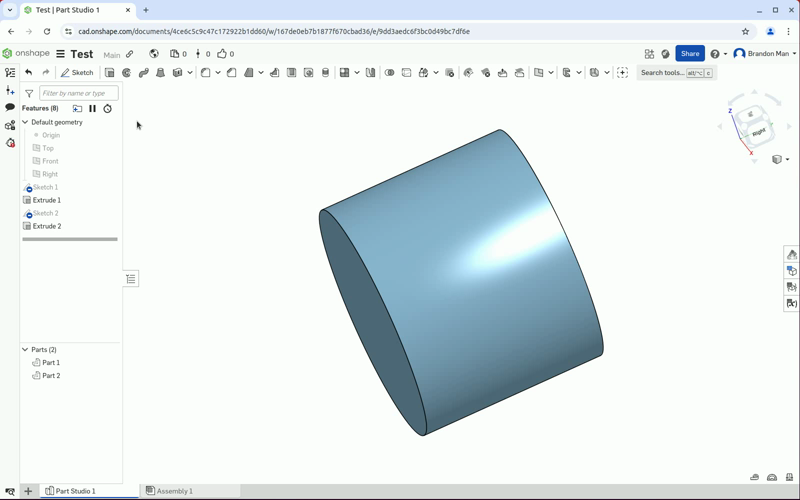
key(down, 2)
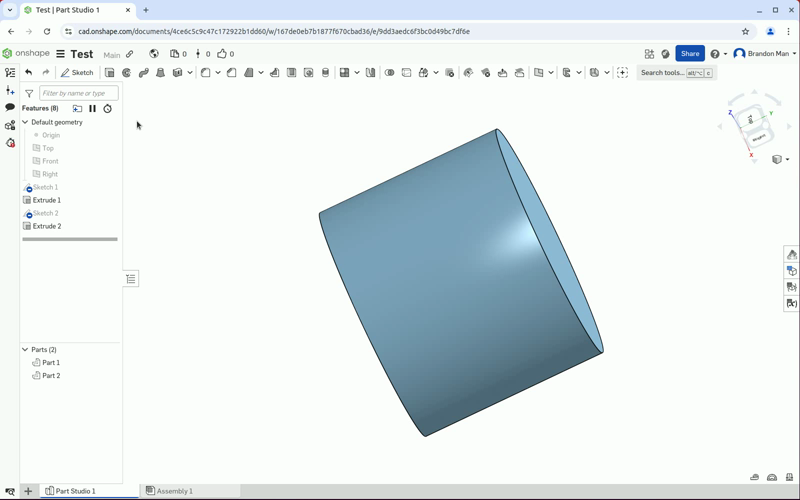
key(up, 2)
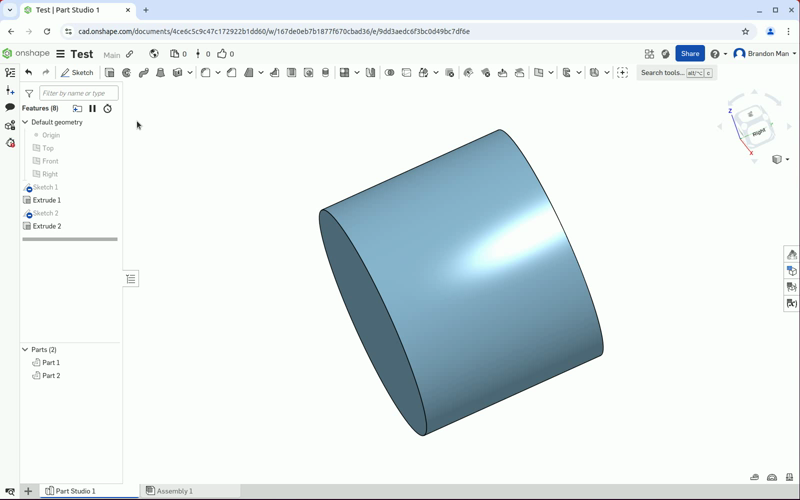
key(right, 2)
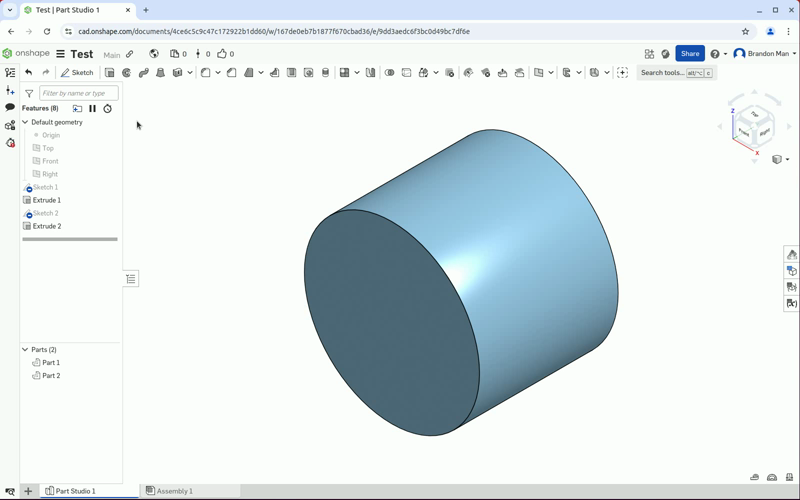
mouse_move(73, 189)
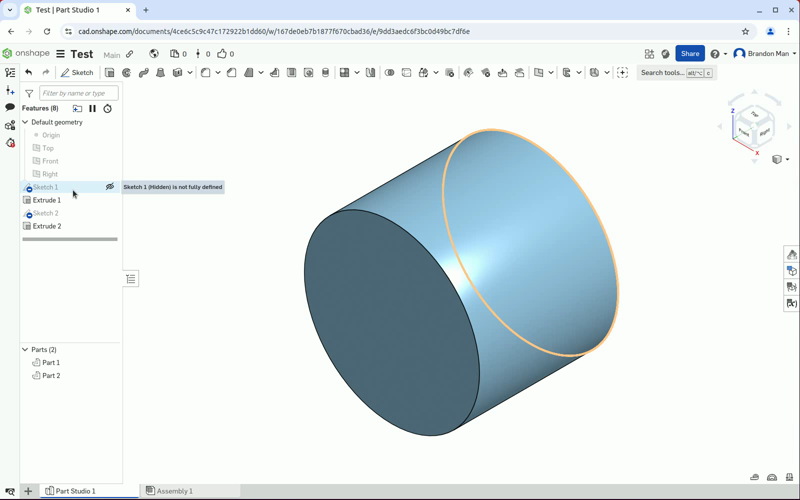
click(73, 189)